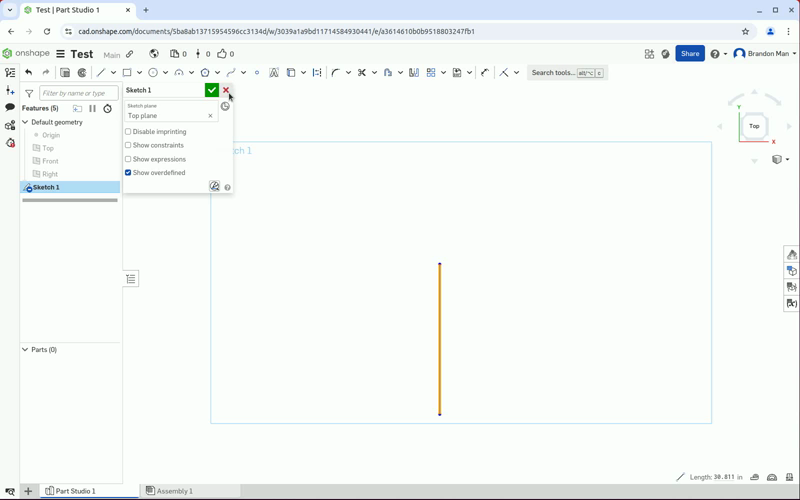
key(shift+h)
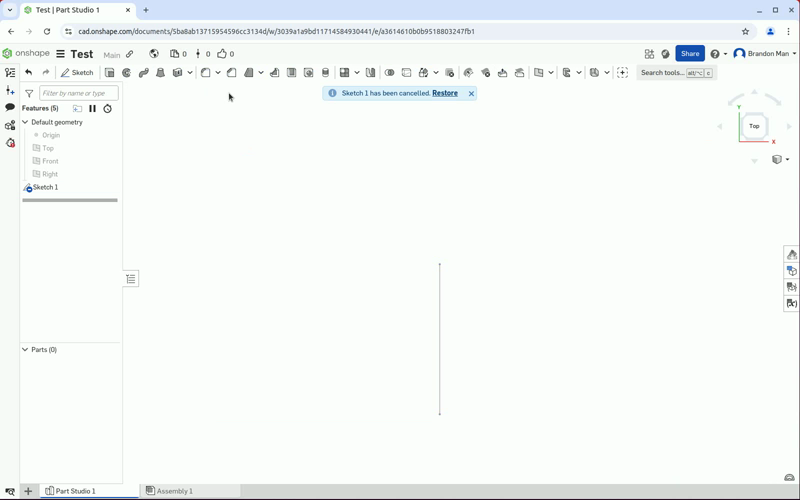
key(shift+s)
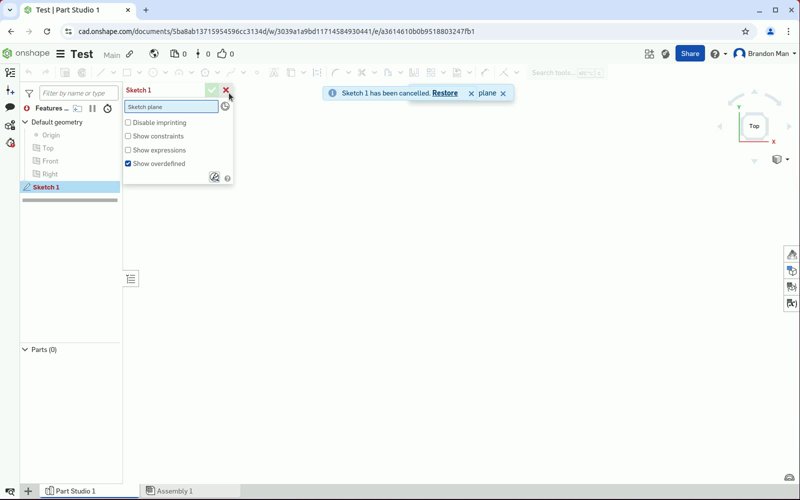
mouse_move(73, 150)
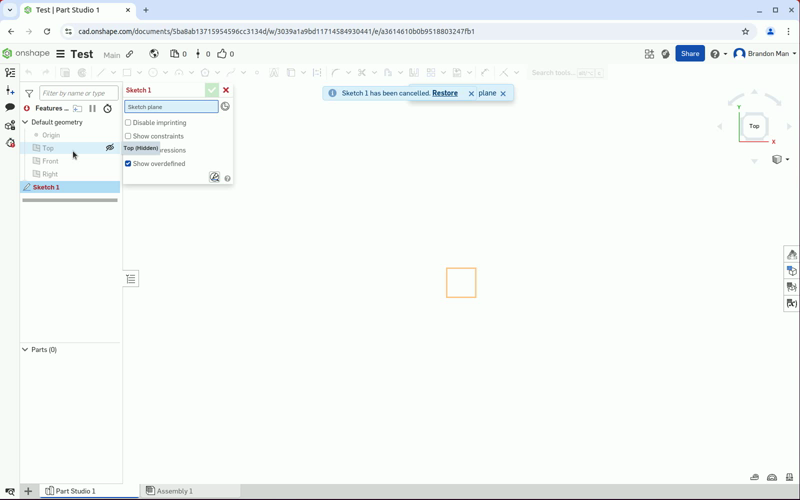
click(73, 150)
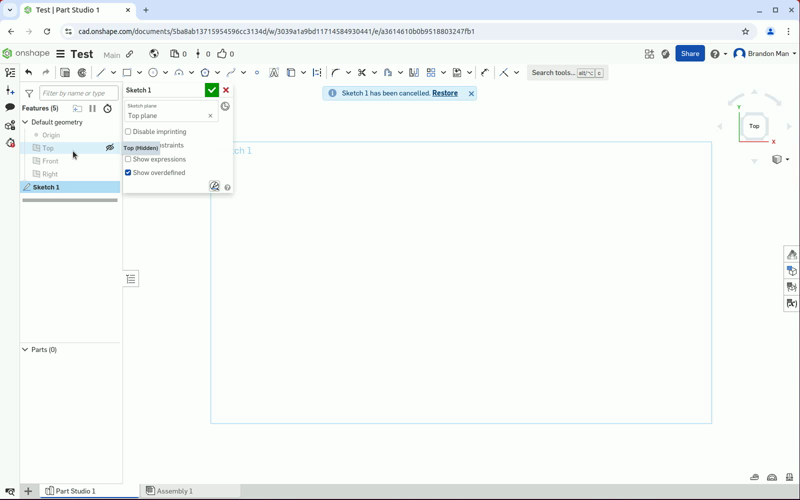
mouse_move(73, 352)
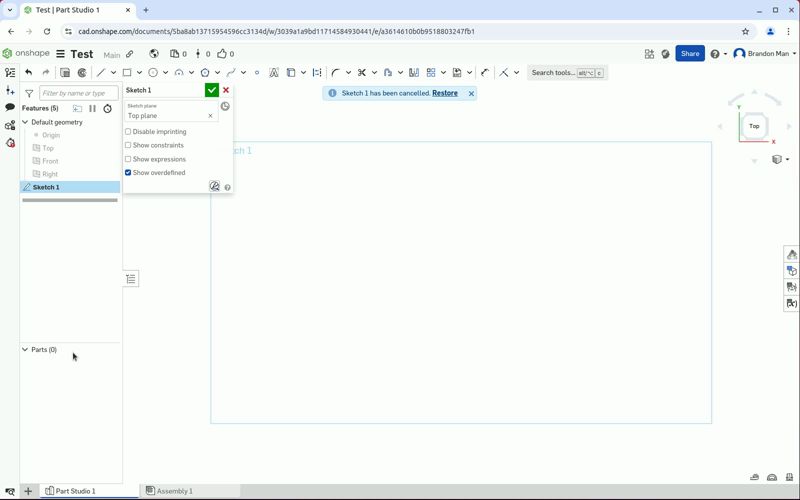
key(y)
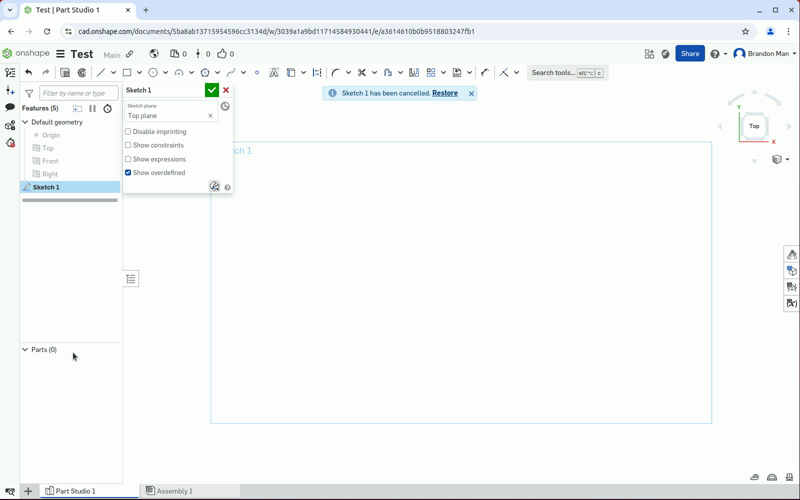
key(c)
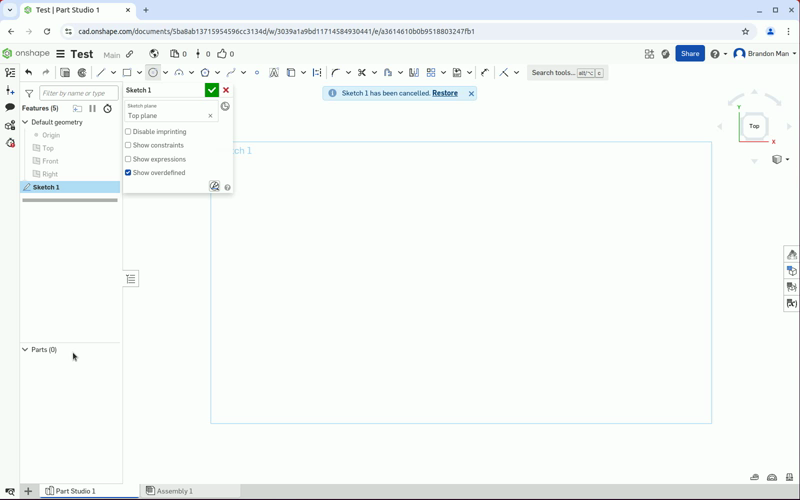
key_down(shift)
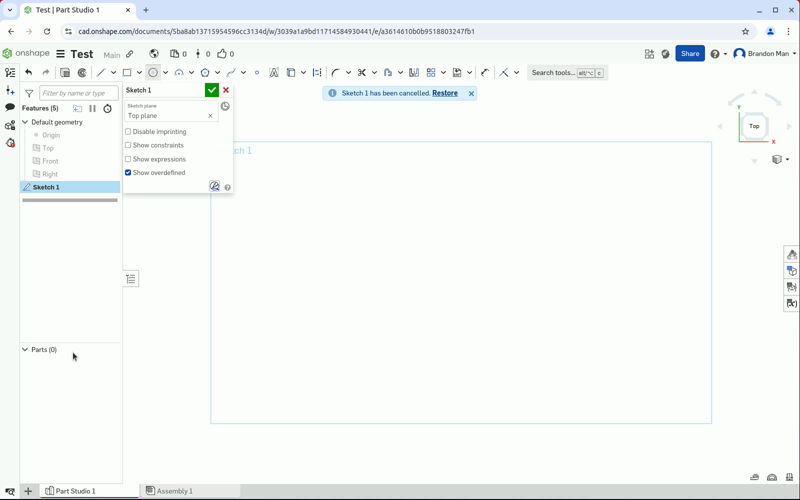
mouse_move(405, 282)
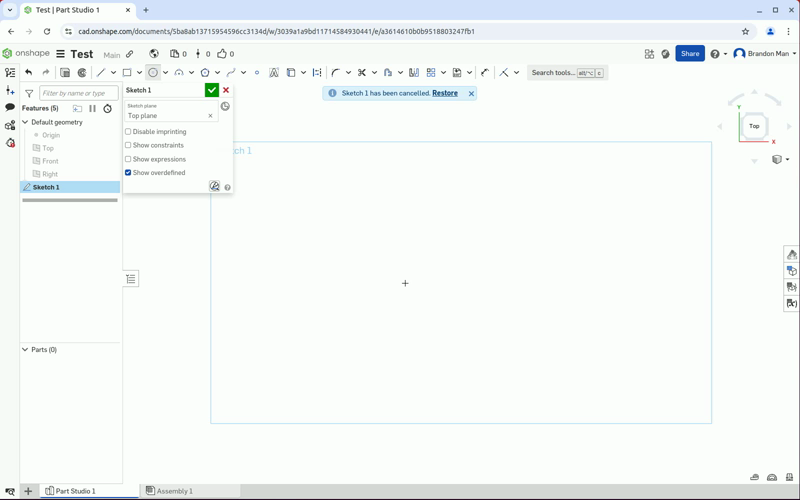
click(405, 282)
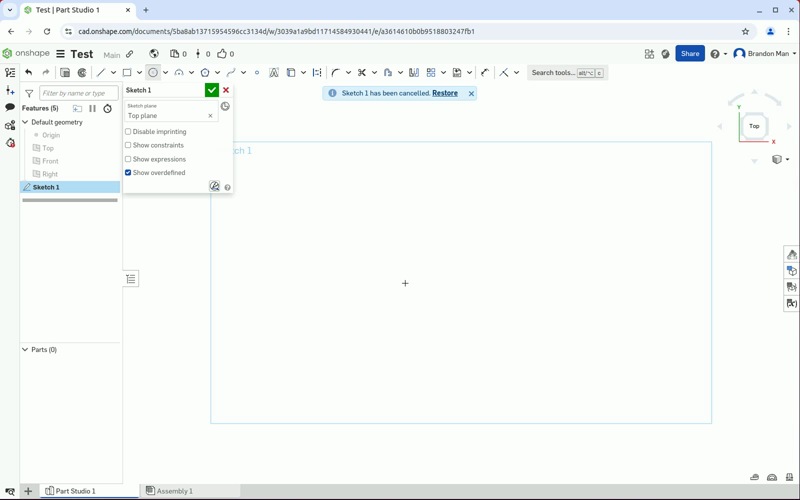
key_up(shift)
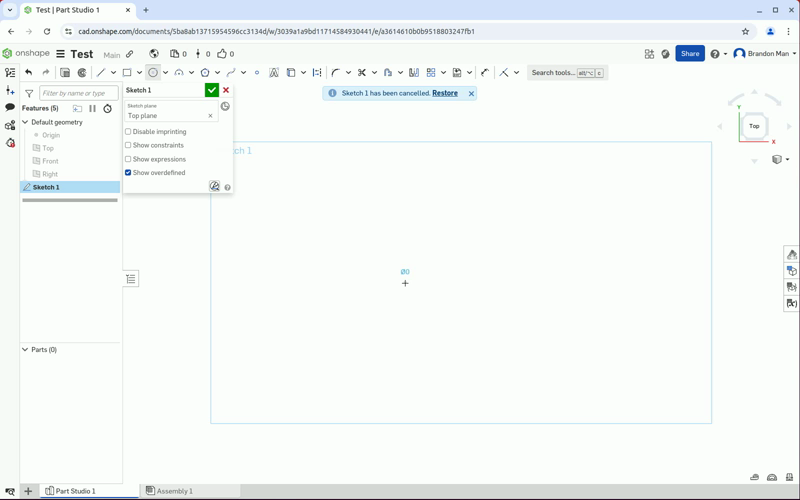
mouse_move(435, 282)
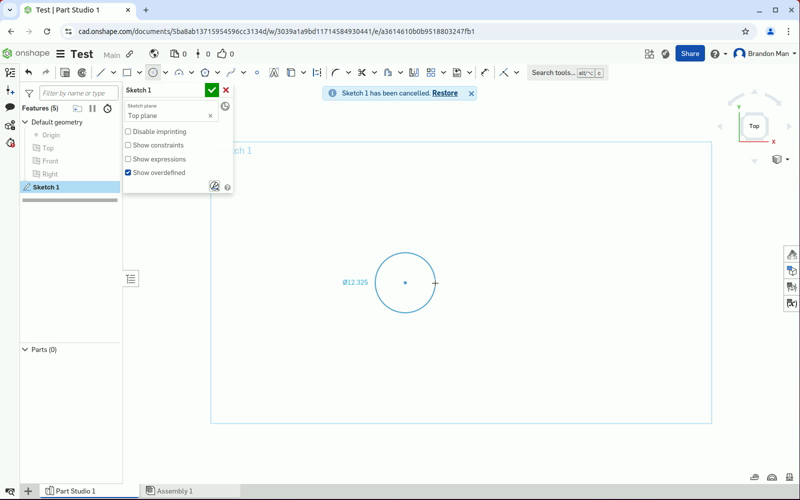
click(435, 282)
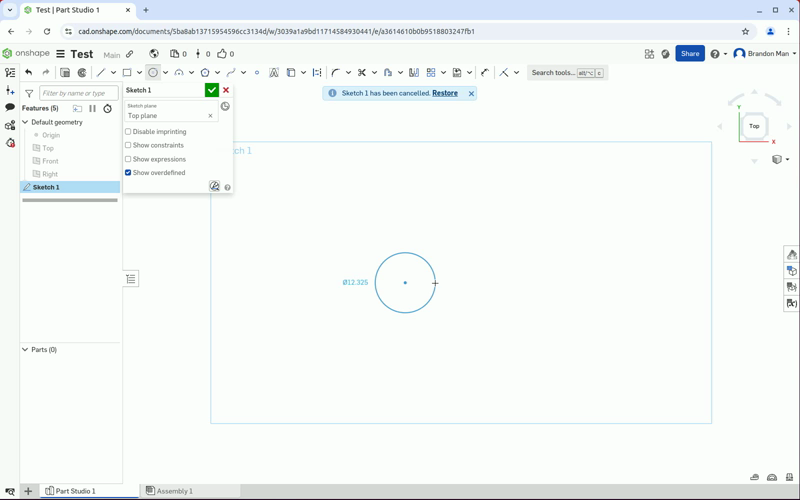
key(esc)
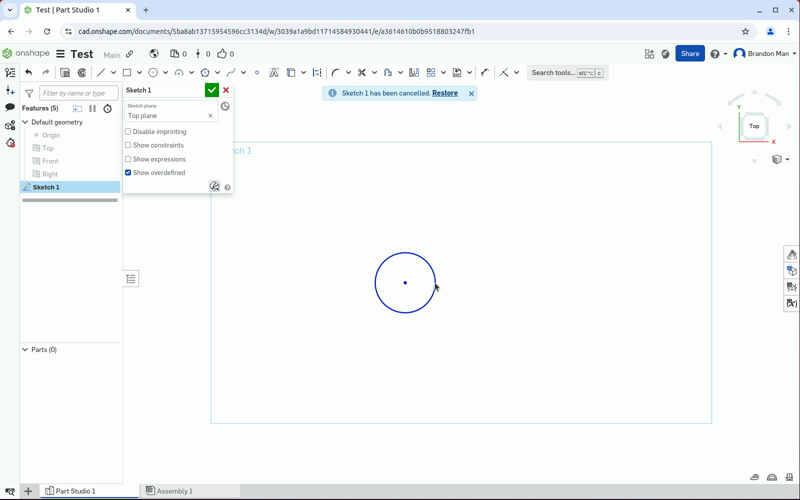
mouse_move(407, 291)
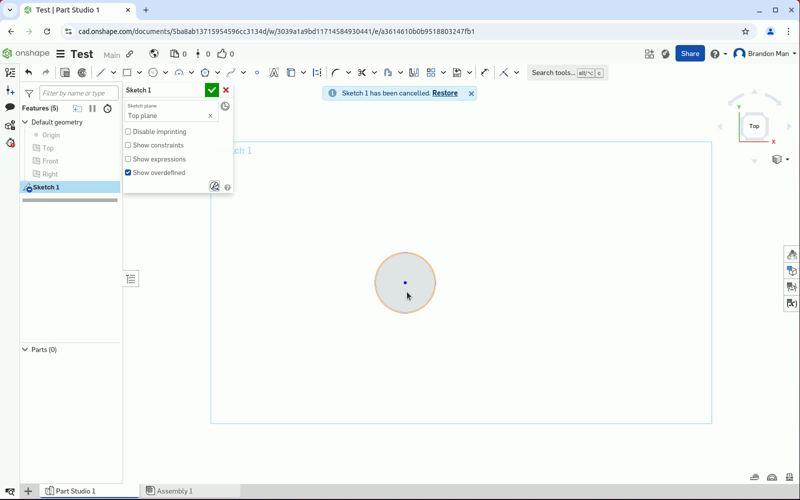
click(407, 291)
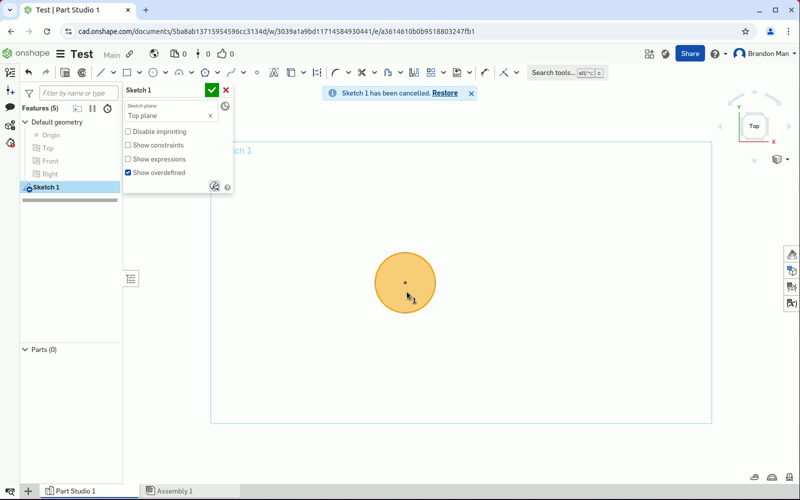
mouse_move(73, 352)
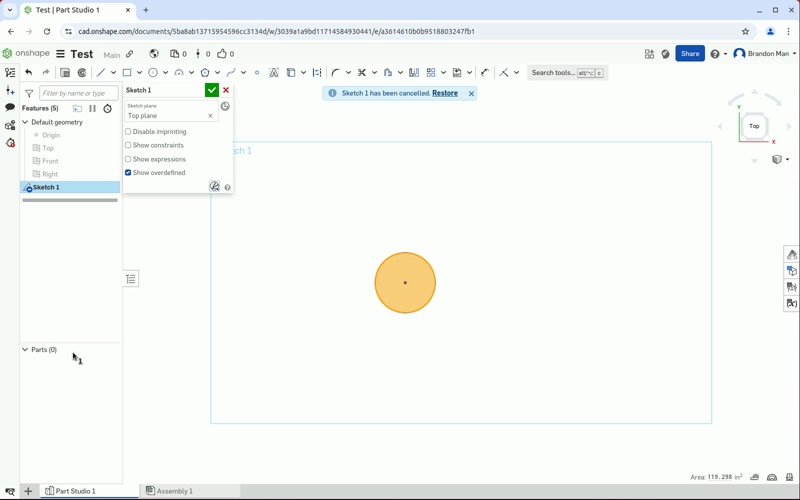
key(shift+y)
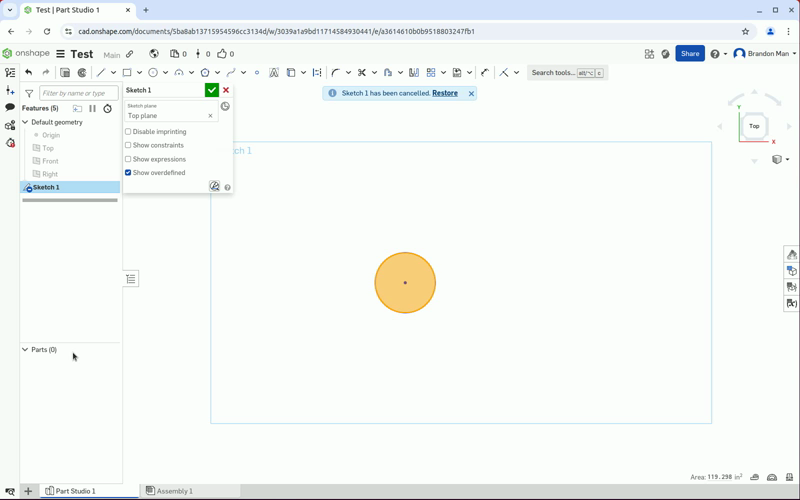
key(shift+e)
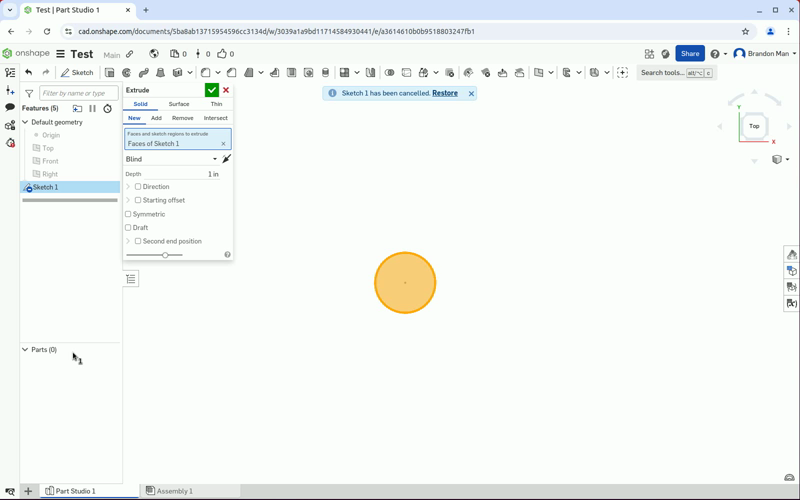
mouse_move(143, 106)
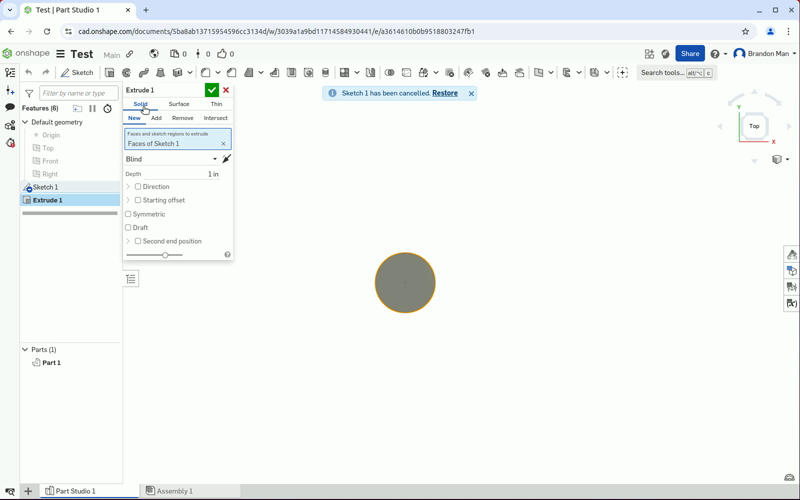
click(143, 106)
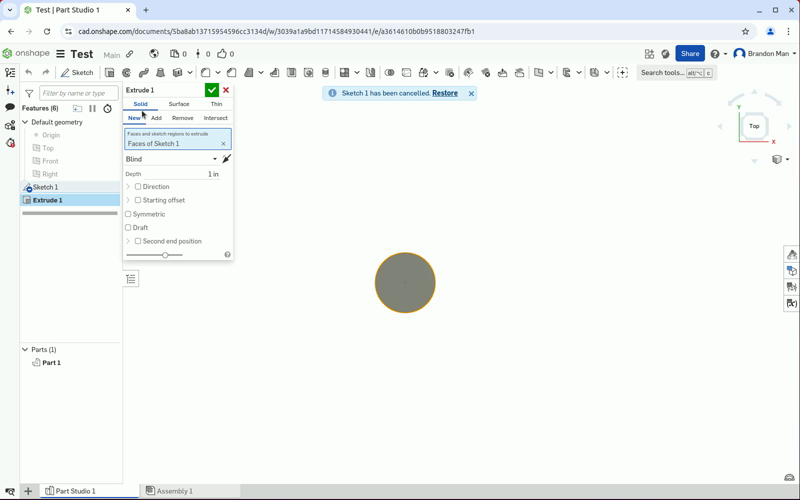
mouse_move(137, 120)
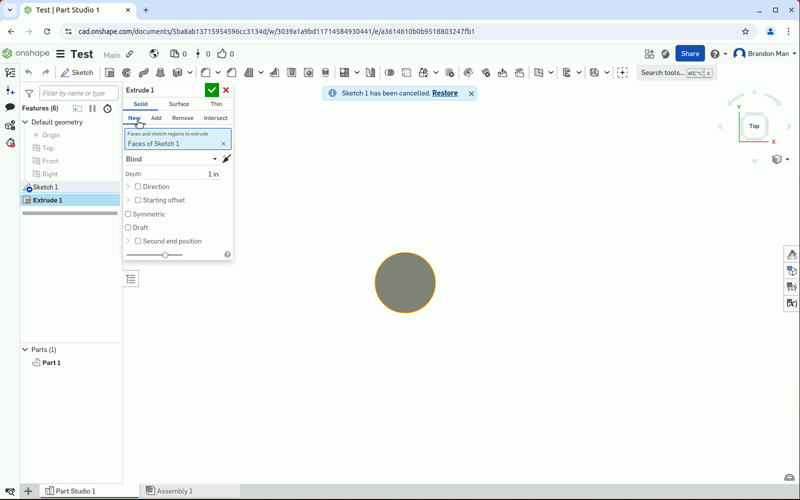
click(137, 120)
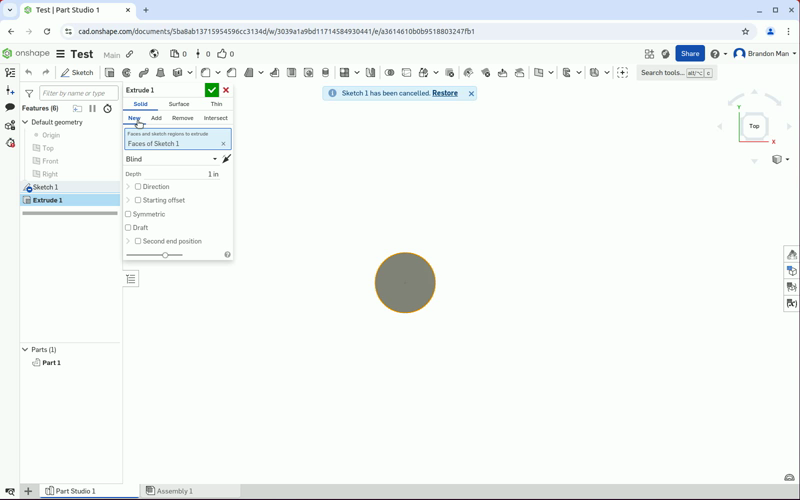
key(tab, 4)
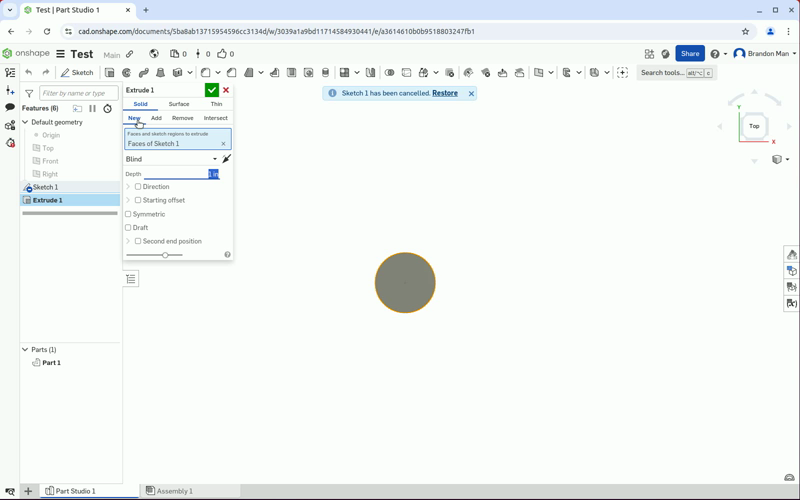
text(10.11)
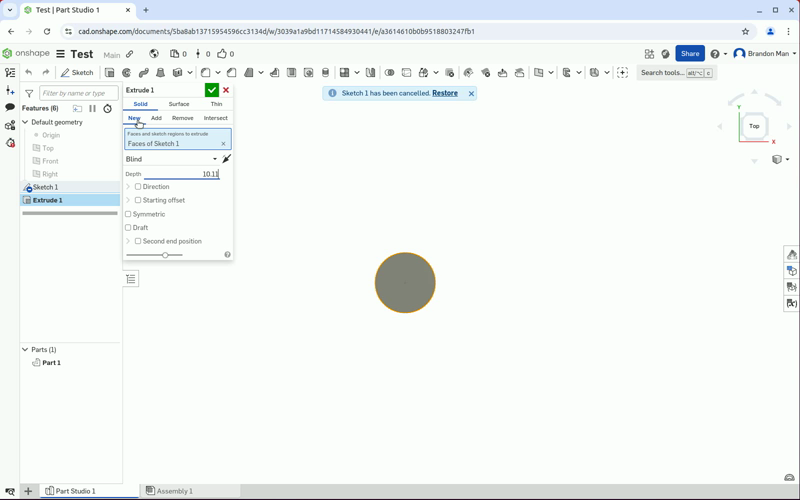
key(enter)
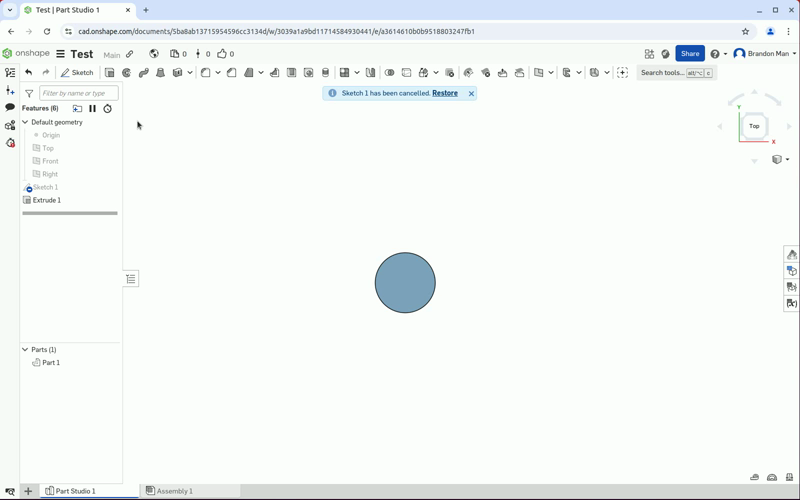
key(shift+h)
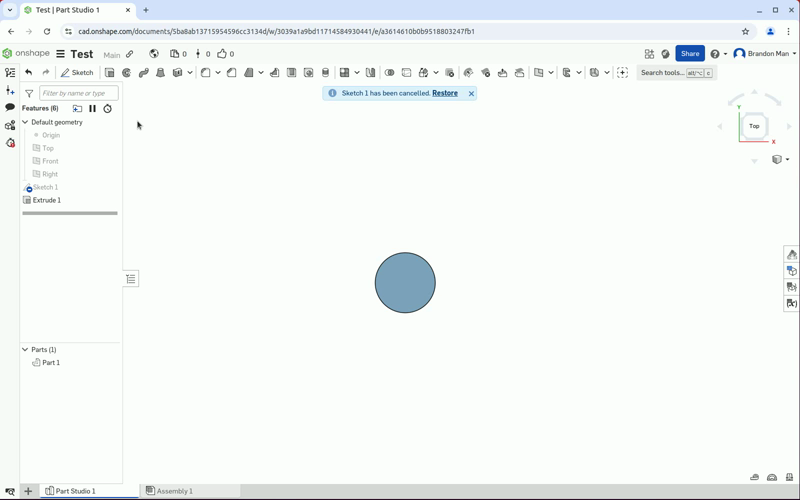
key(shift+h)
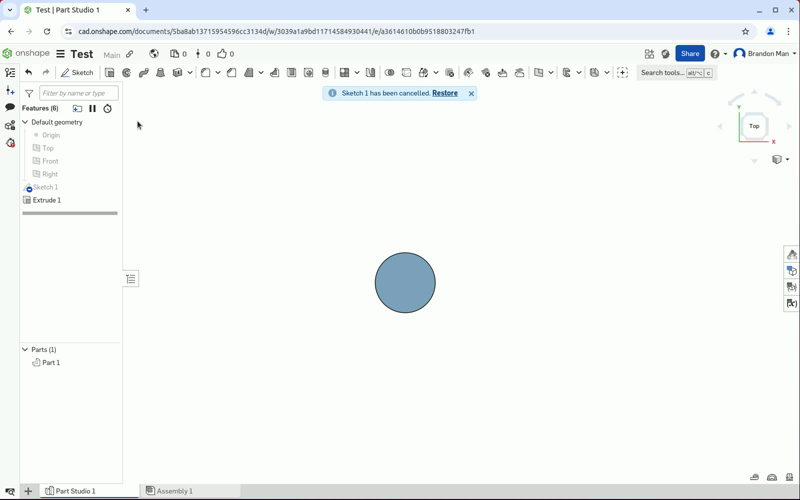
mouse_move(73, 189)
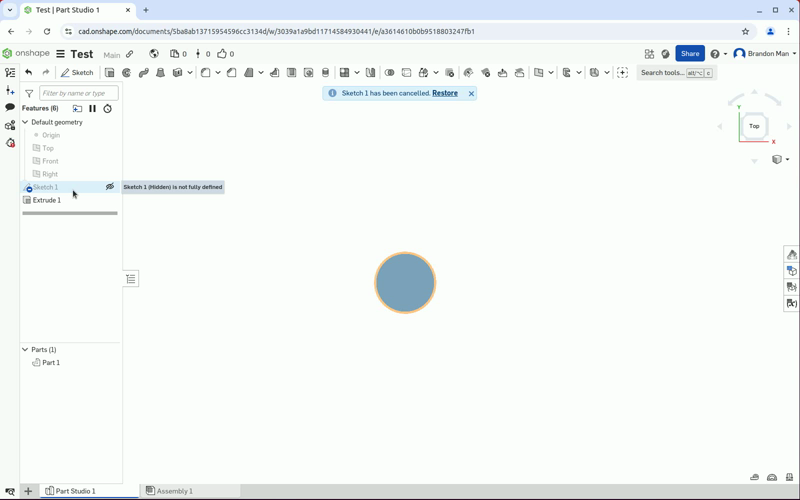
click(73, 189)
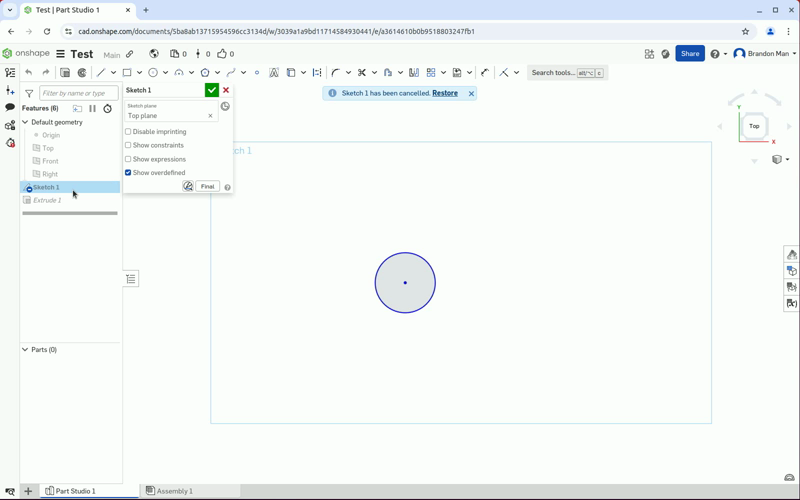
mouse_move(229, 92)
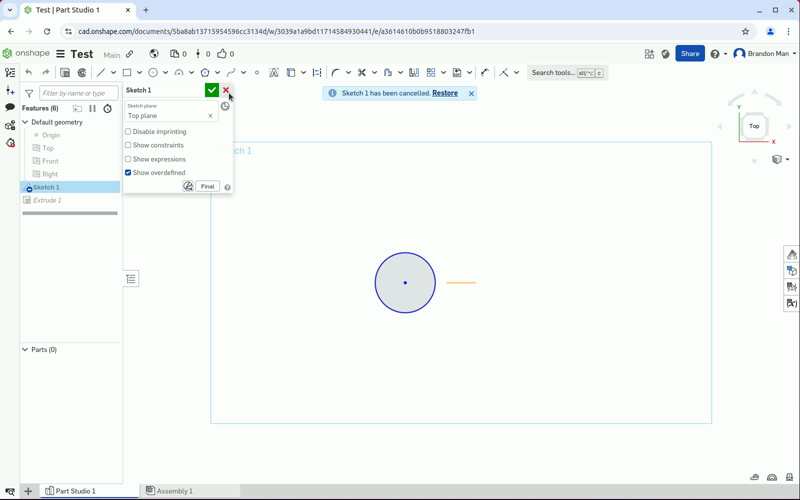
click(229, 92)
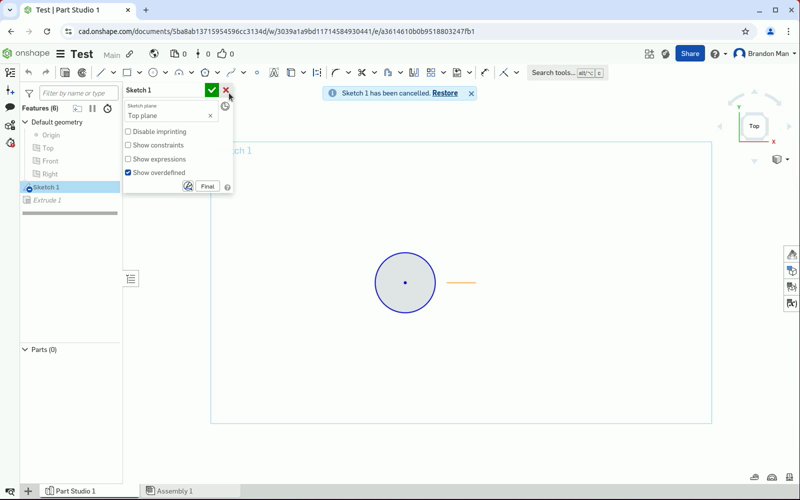
key(shift+s)
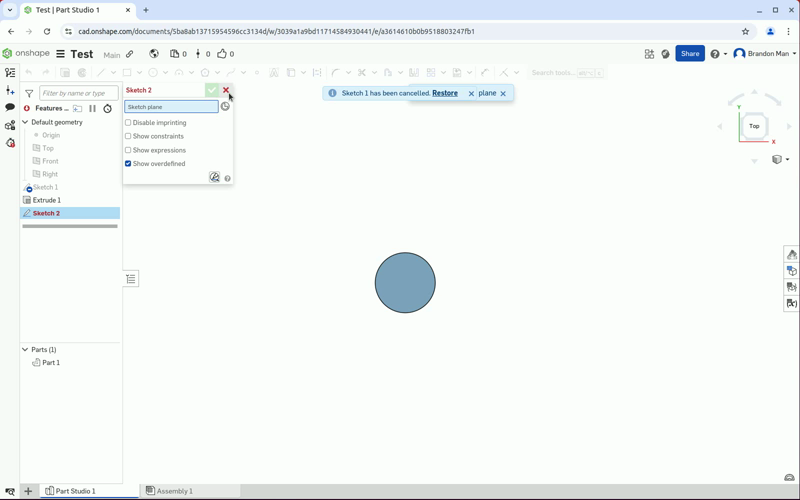
mouse_move(73, 150)
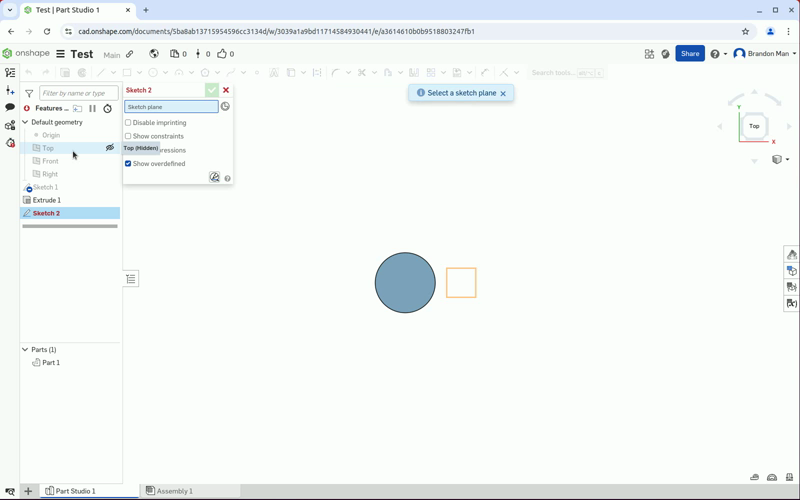
click(73, 150)
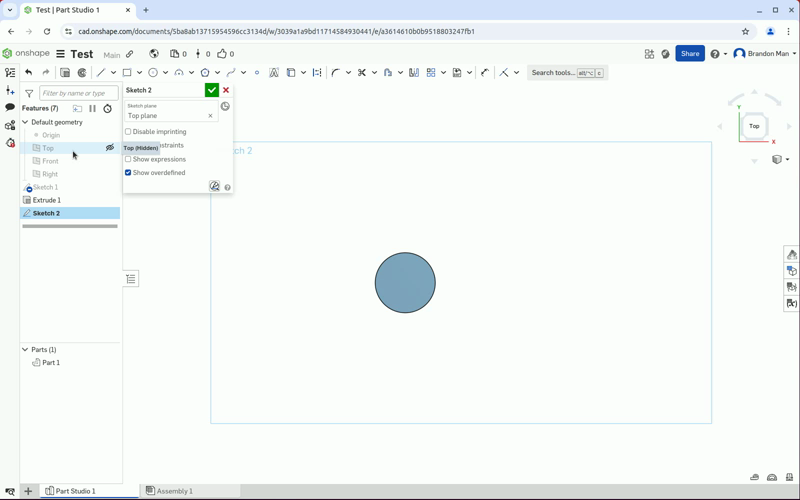
mouse_move(73, 352)
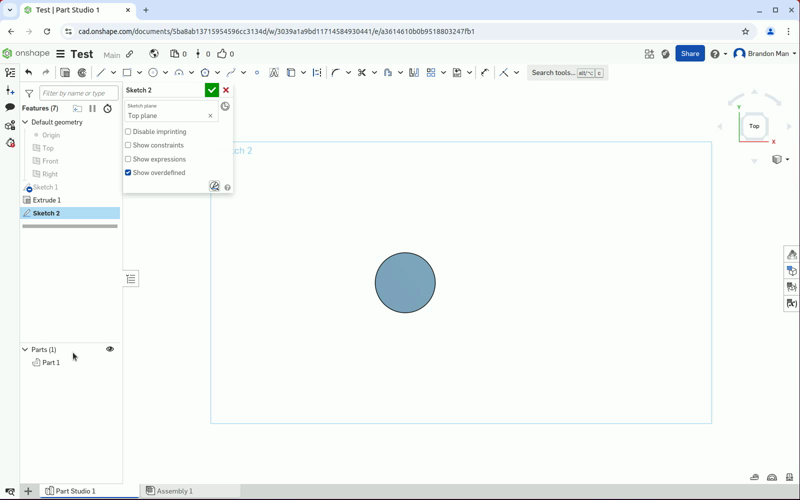
key(y)
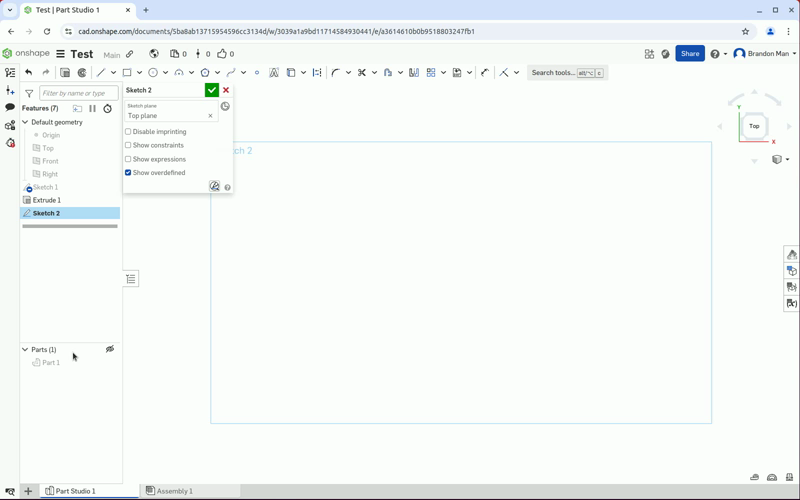
key(l)
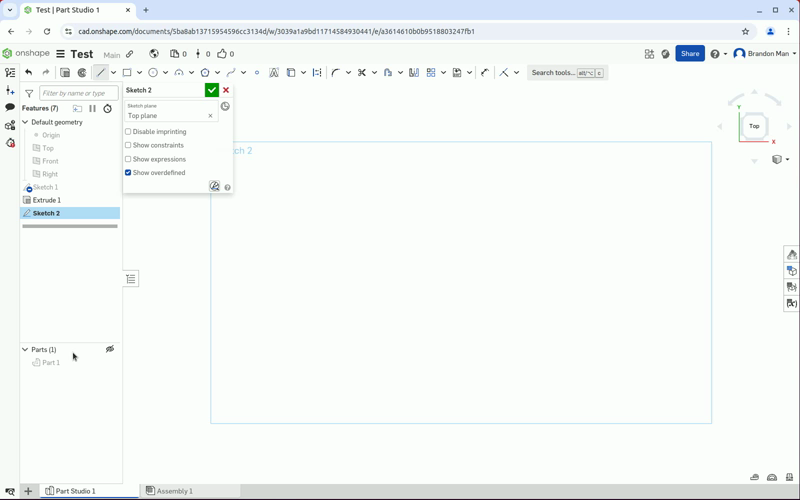
key_down(shift)
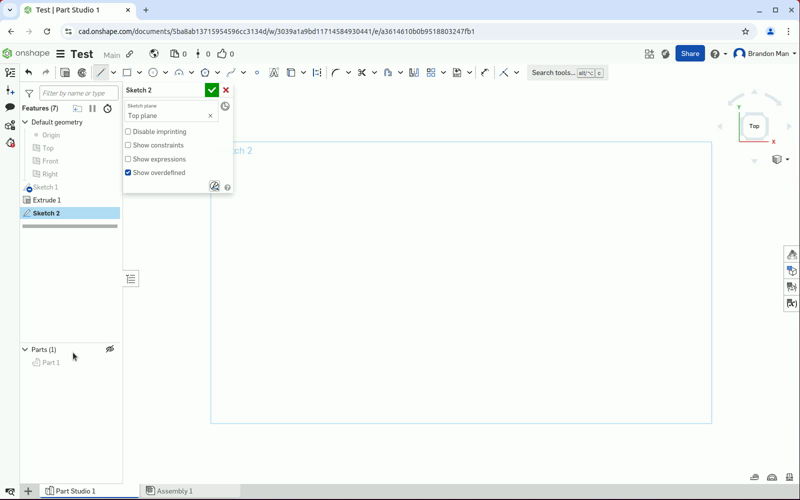
mouse_move(382, 271)
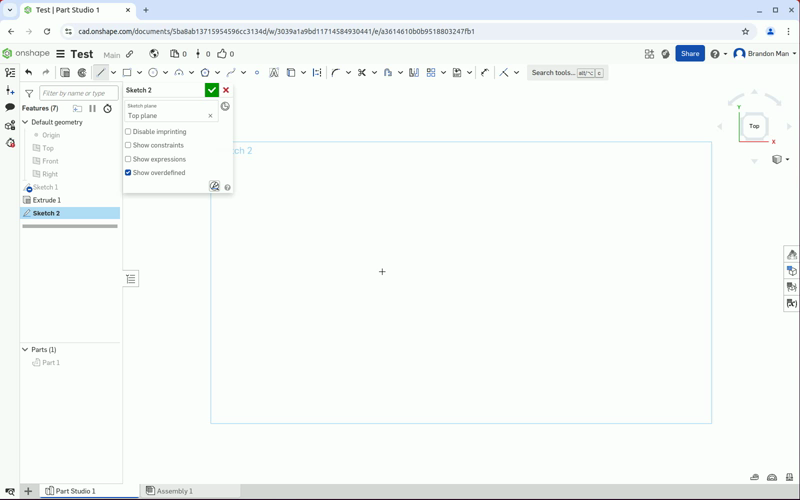
click(382, 271)
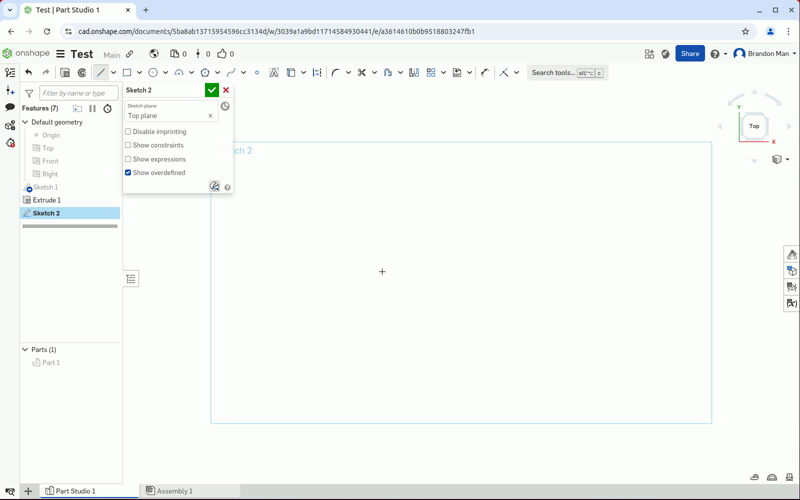
key_up(shift)
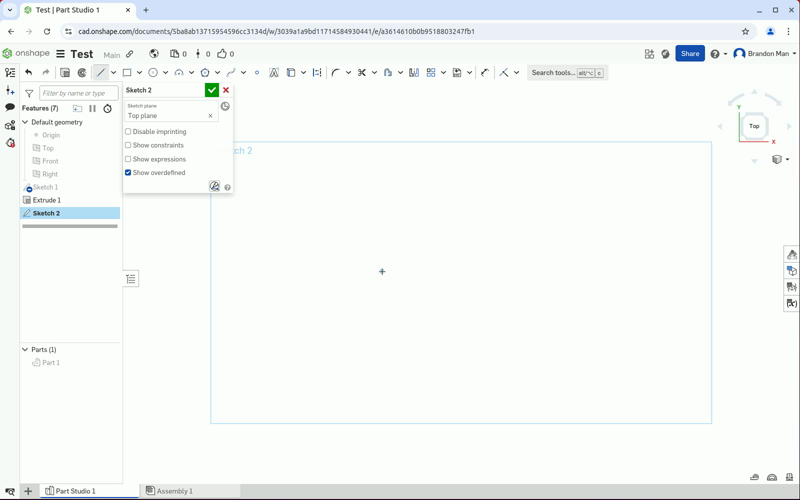
key_down(shift)
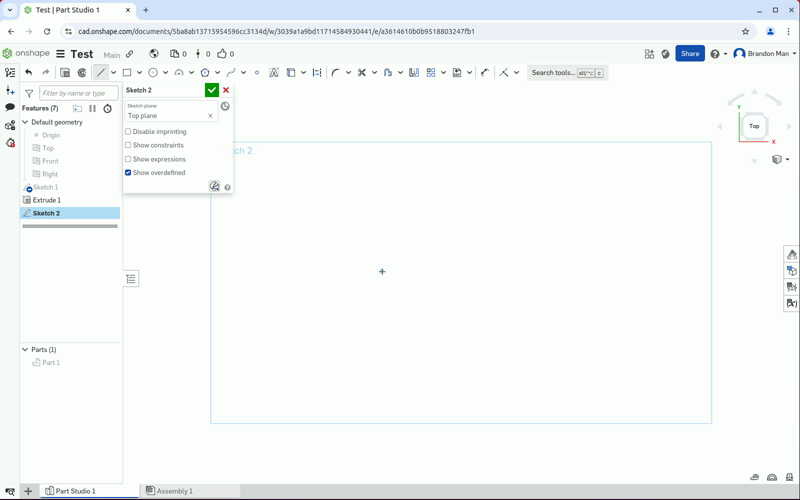
mouse_move(443, 271)
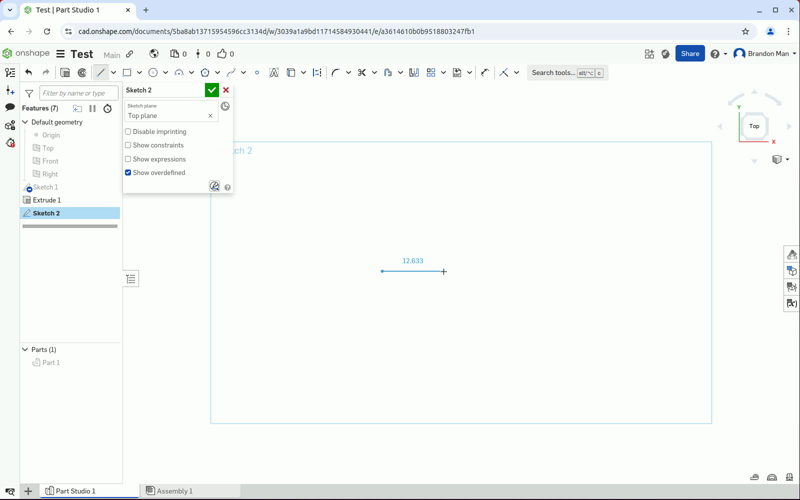
click(443, 271)
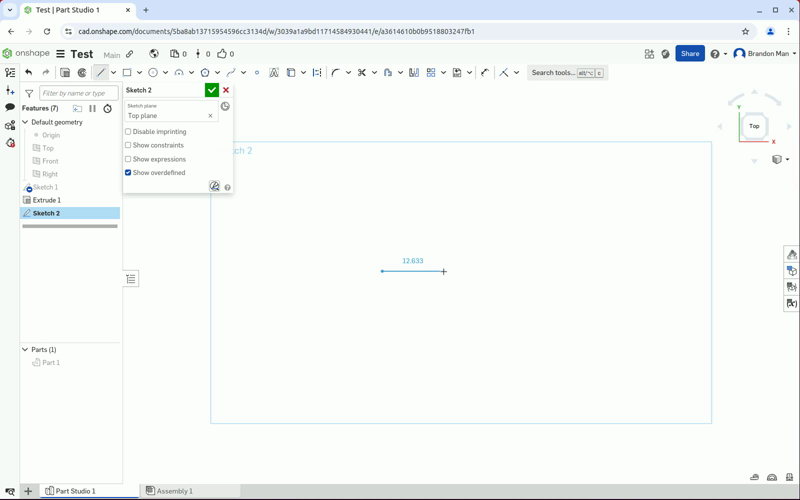
key_up(shift)
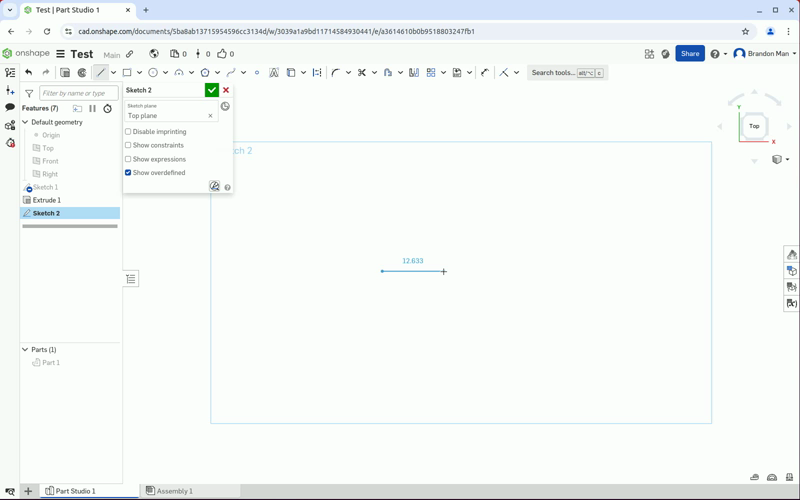
key_down(shift)
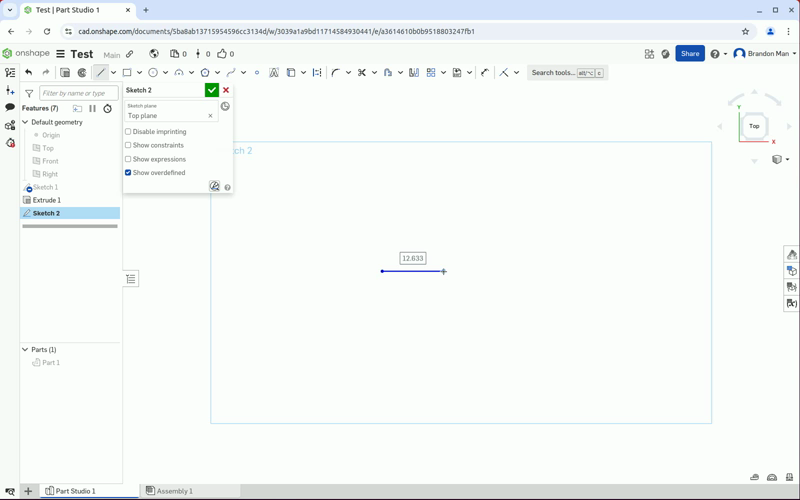
mouse_move(473, 271)
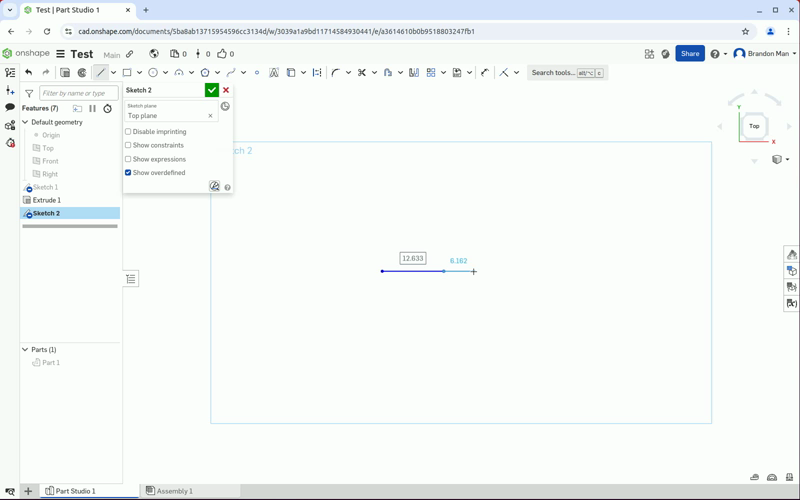
mouse_move(443, 233)
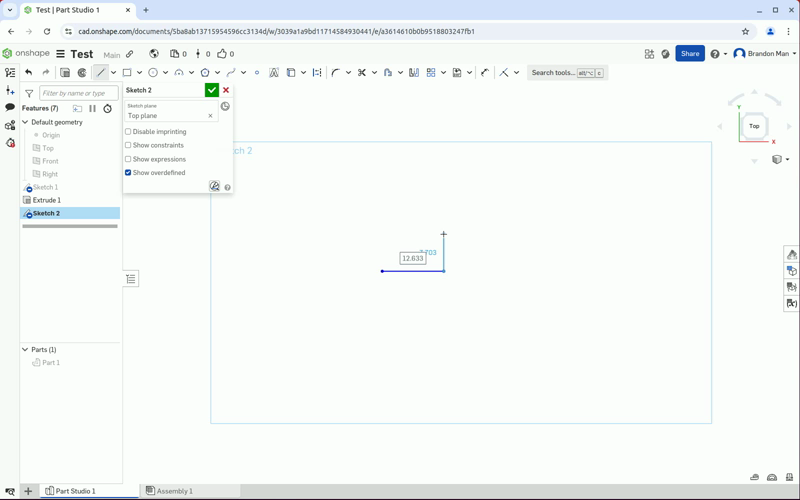
click(443, 233)
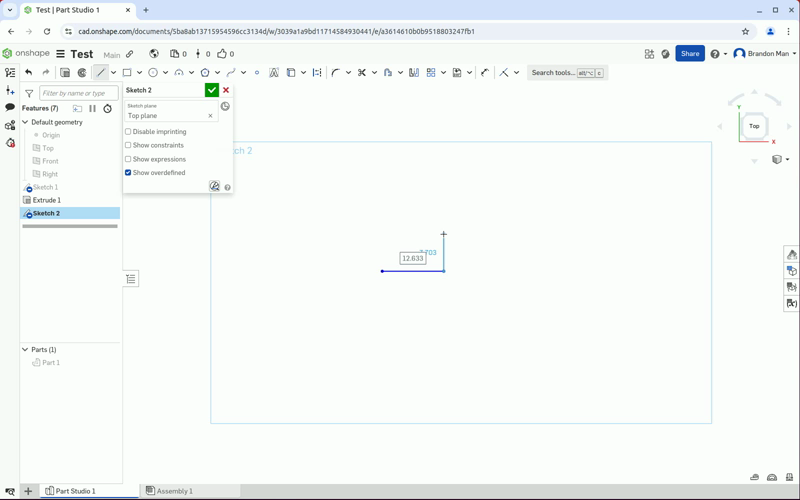
key_up(shift)
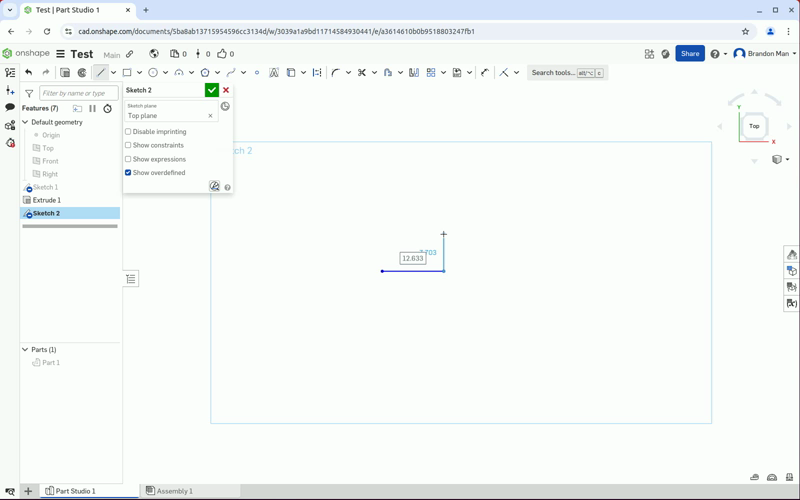
key_down(shift)
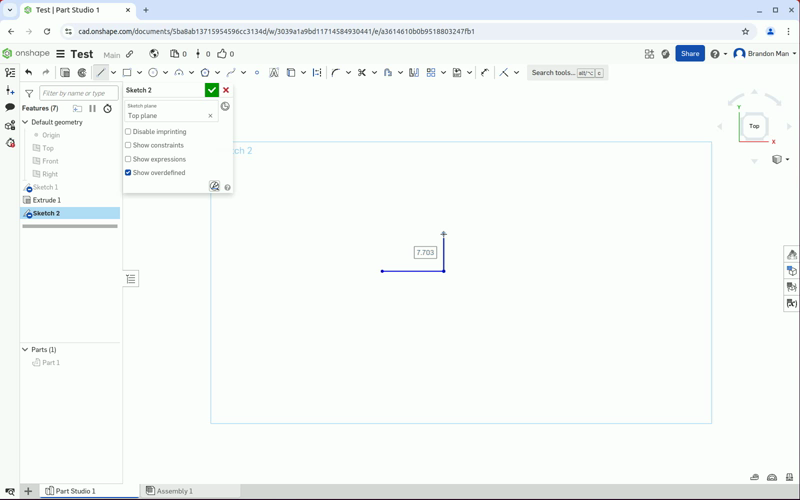
mouse_move(382, 233)
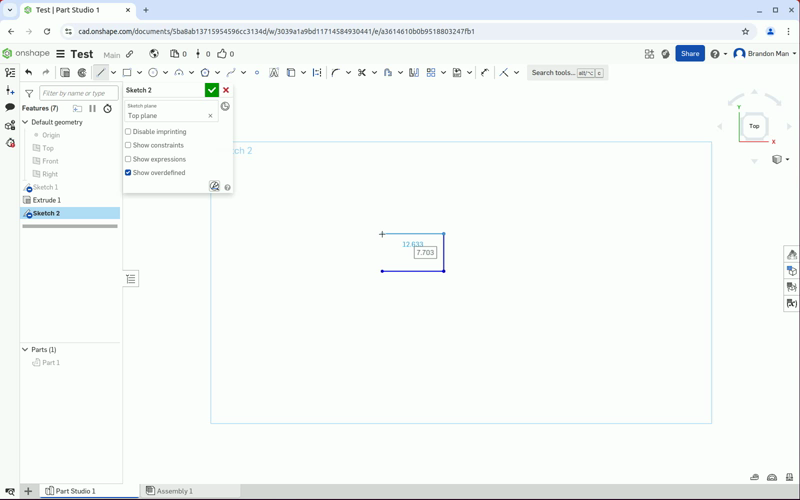
click(382, 233)
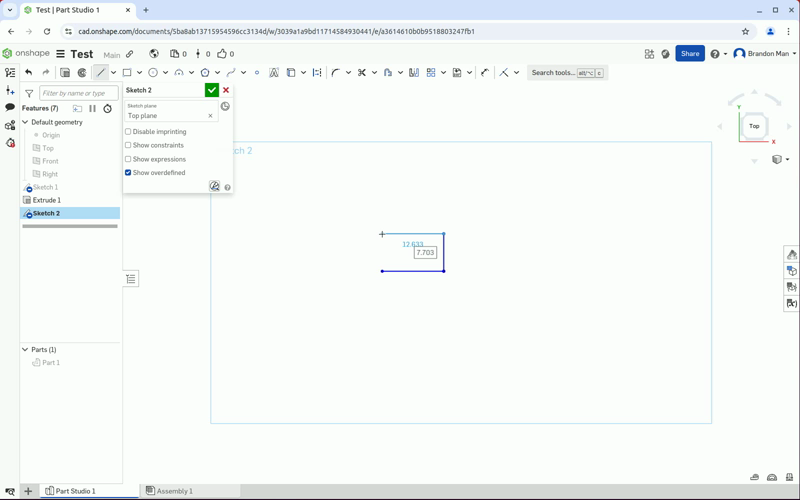
key_up(shift)
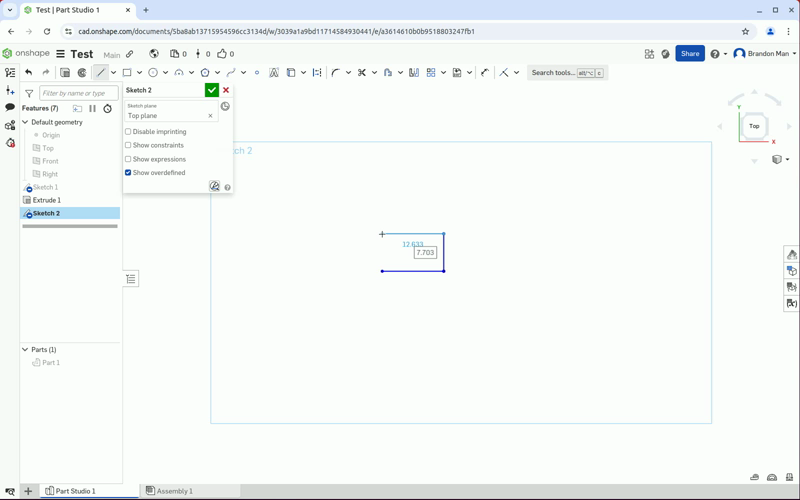
mouse_move(412, 233)
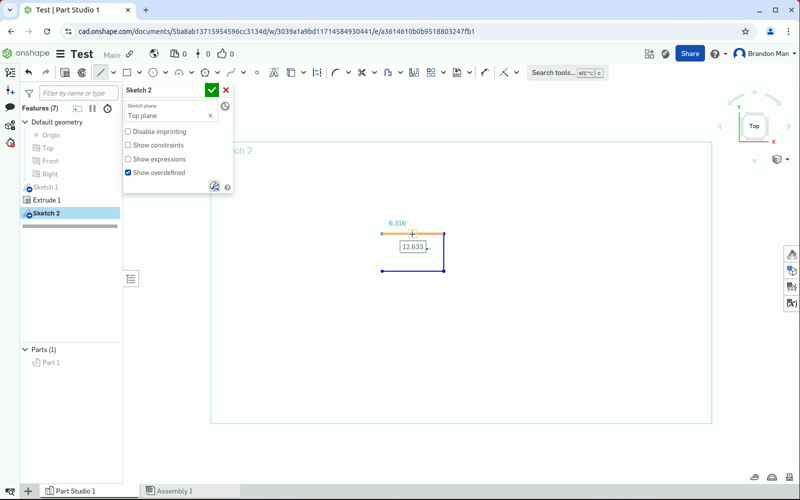
key_down(shift)
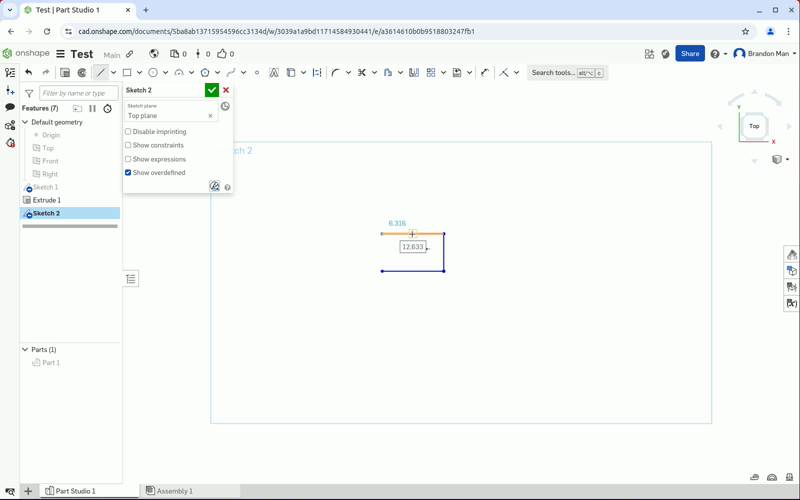
mouse_move(382, 271)
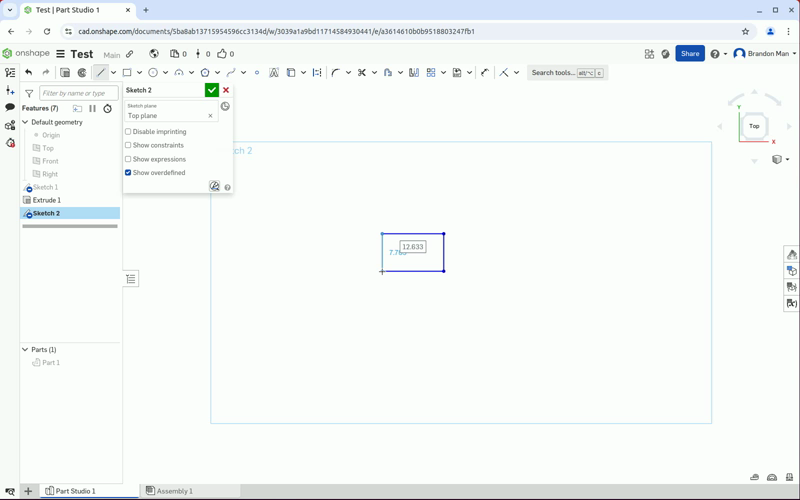
key_up(shift)
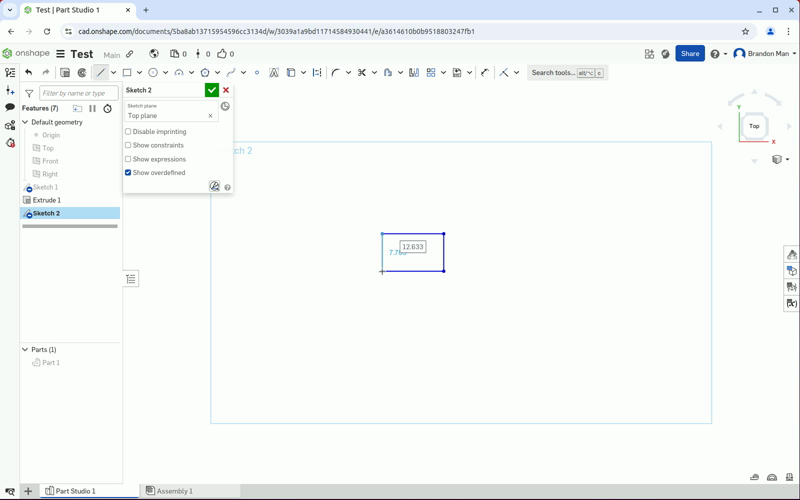
click(382, 271)
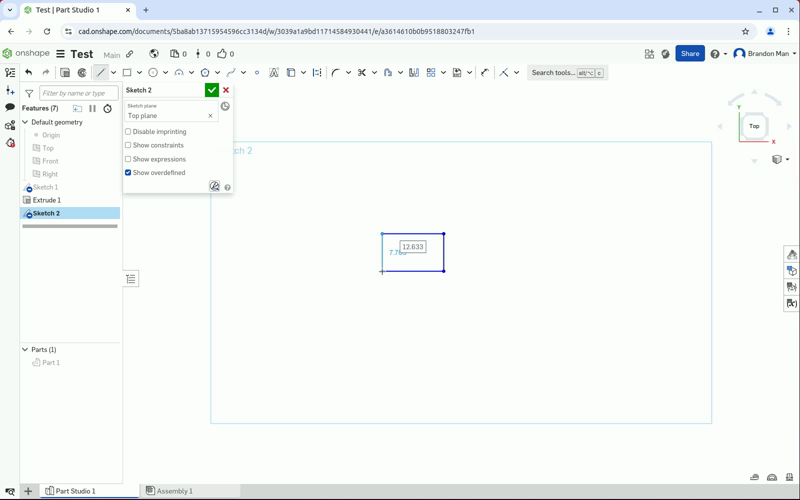
key(esc)
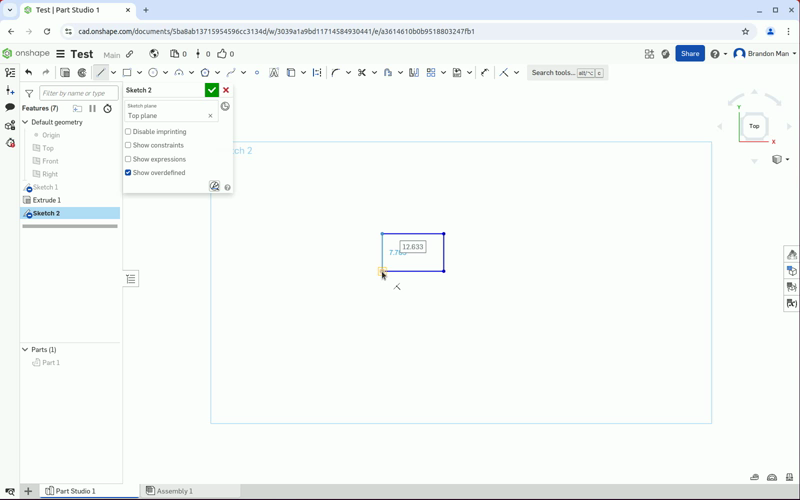
mouse_move(411, 237)
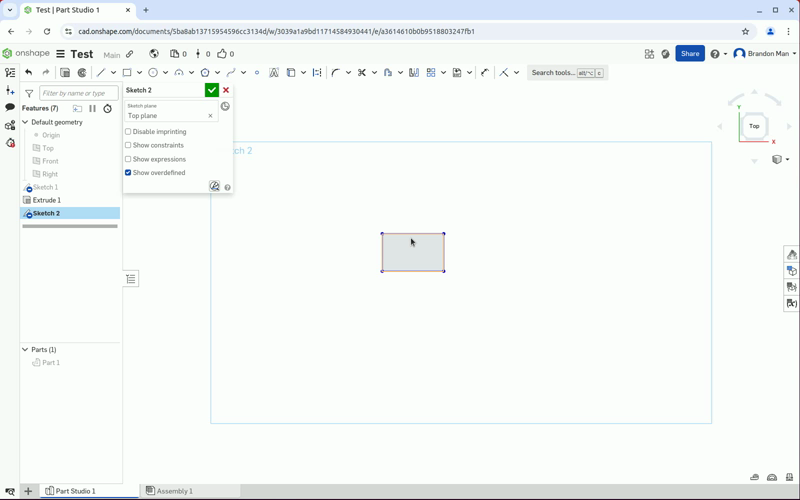
click(411, 237)
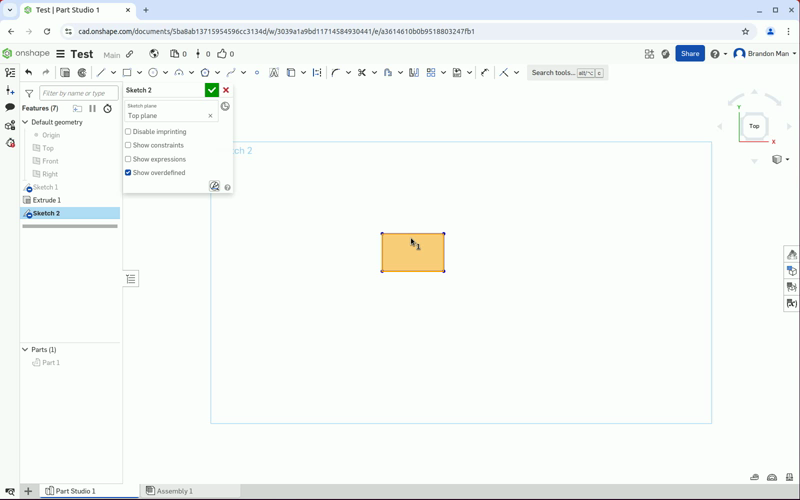
mouse_move(73, 352)
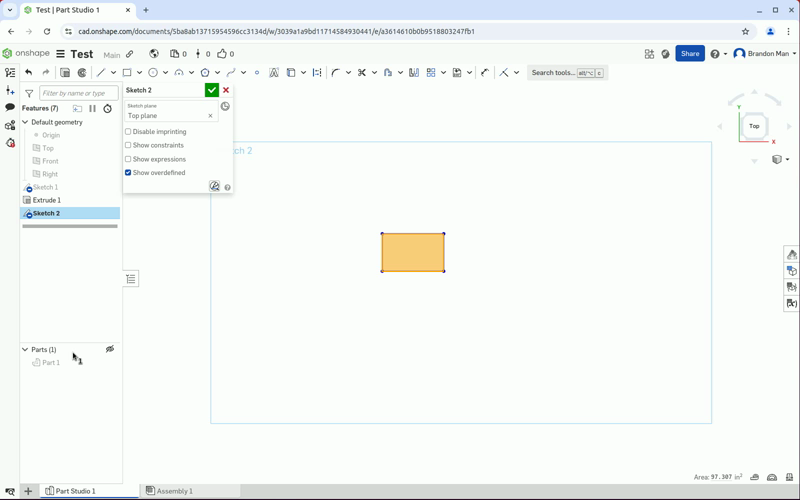
key(shift+y)
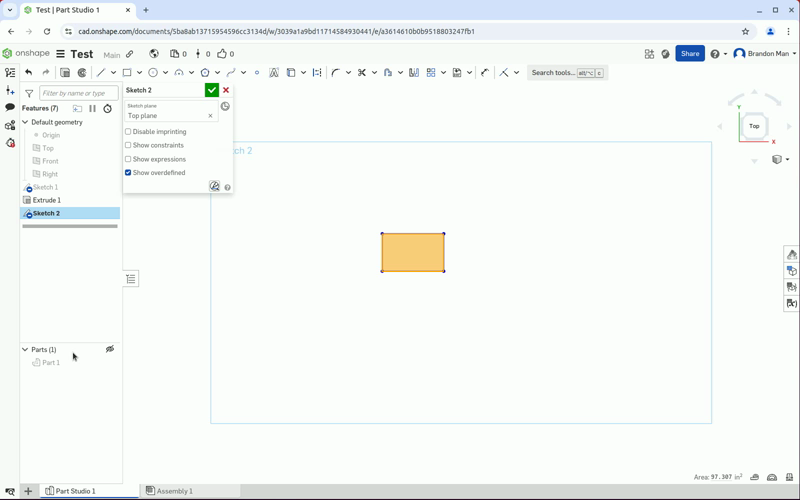
key(shift+e)
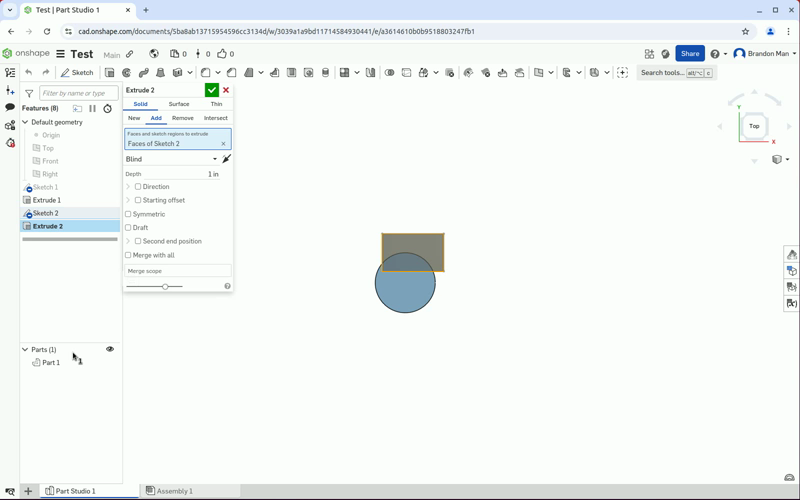
mouse_move(143, 106)
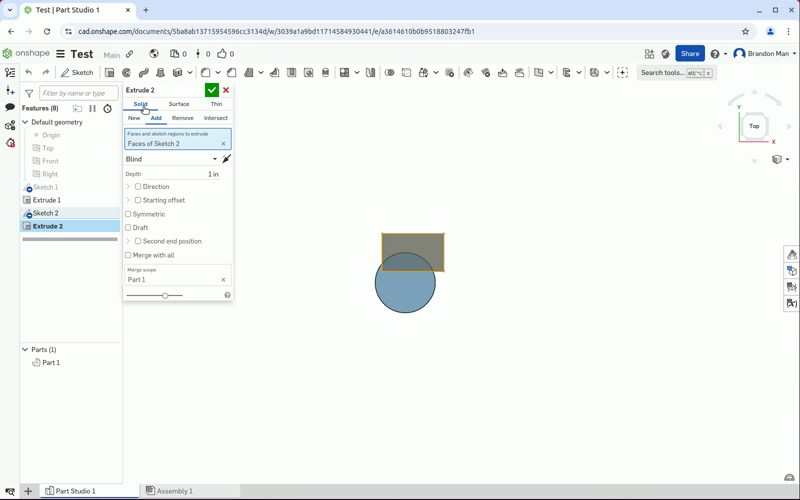
click(143, 106)
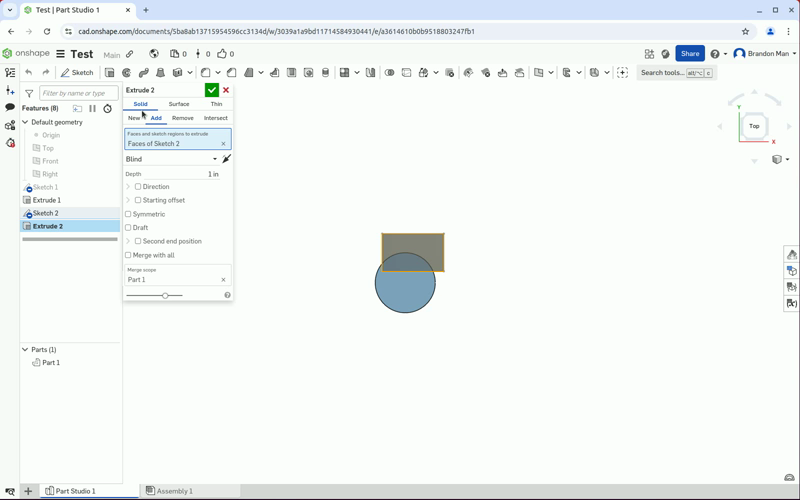
mouse_move(137, 120)
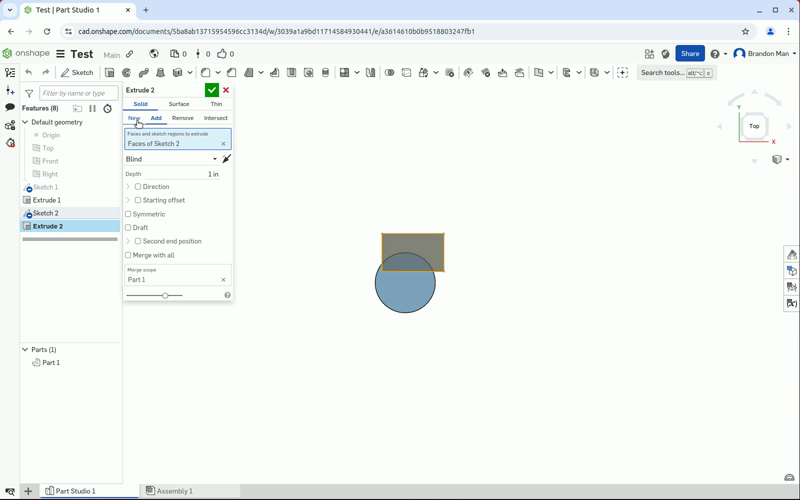
click(137, 120)
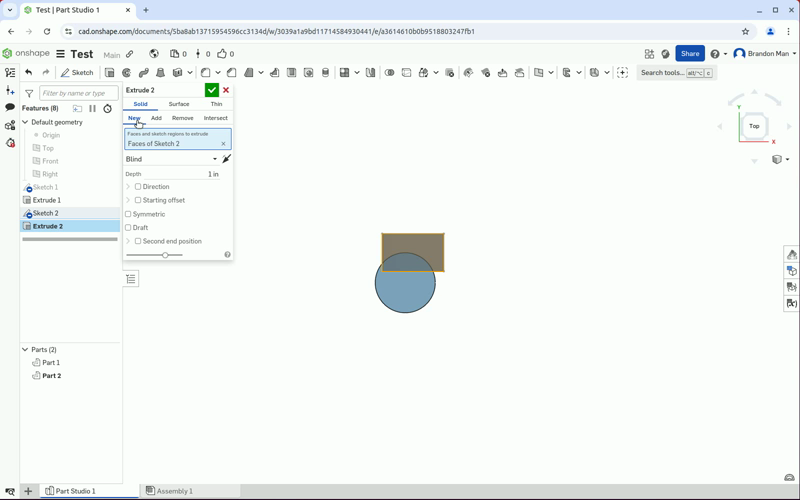
key(tab, 4)
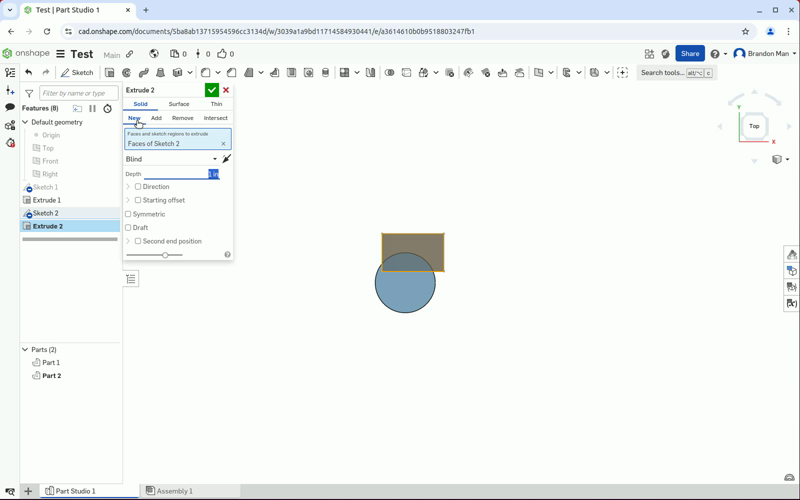
text(23.108)
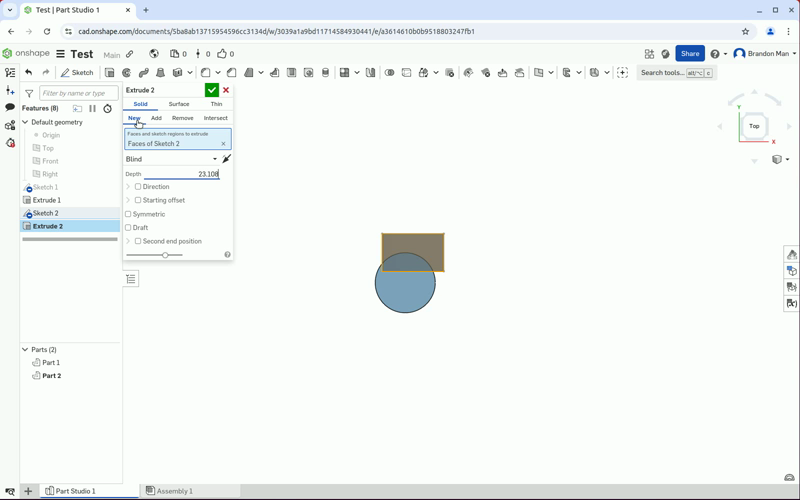
key(enter)
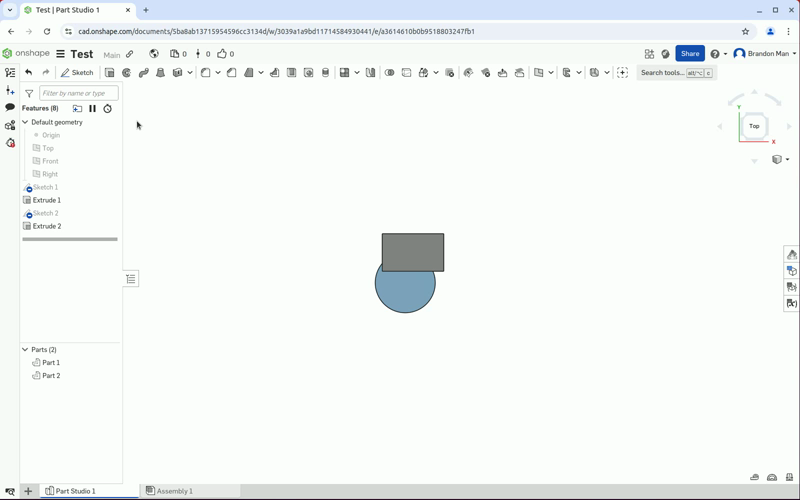
key(shift+h)
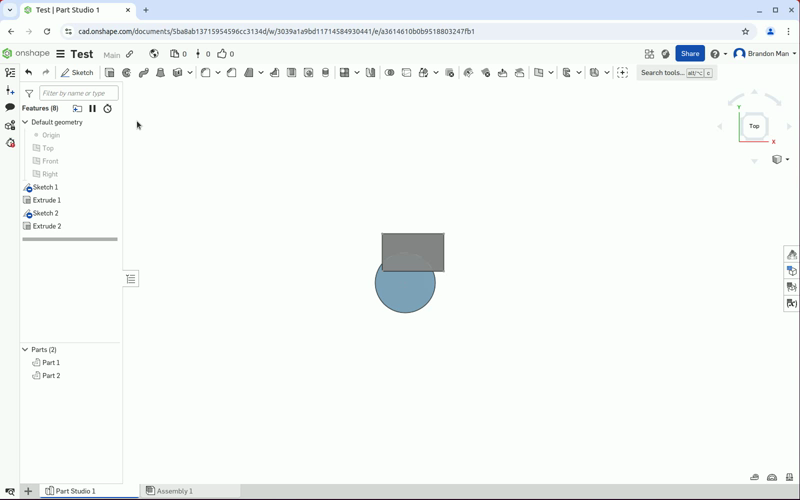
key(shift+h)
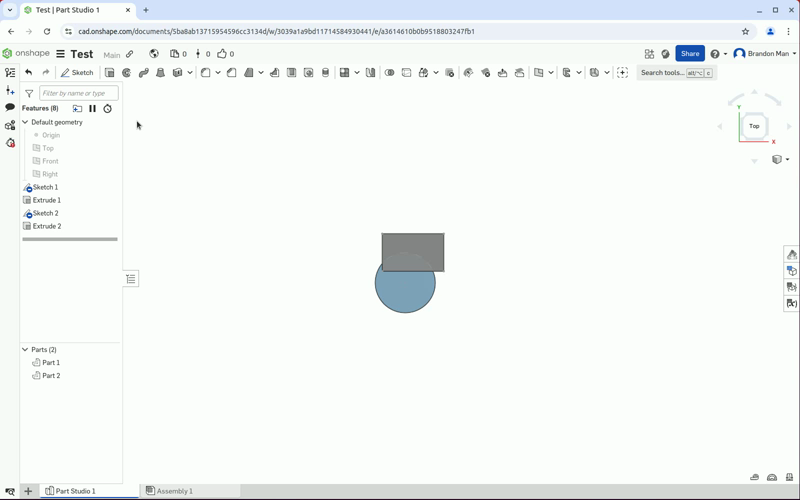
key(shift+7)
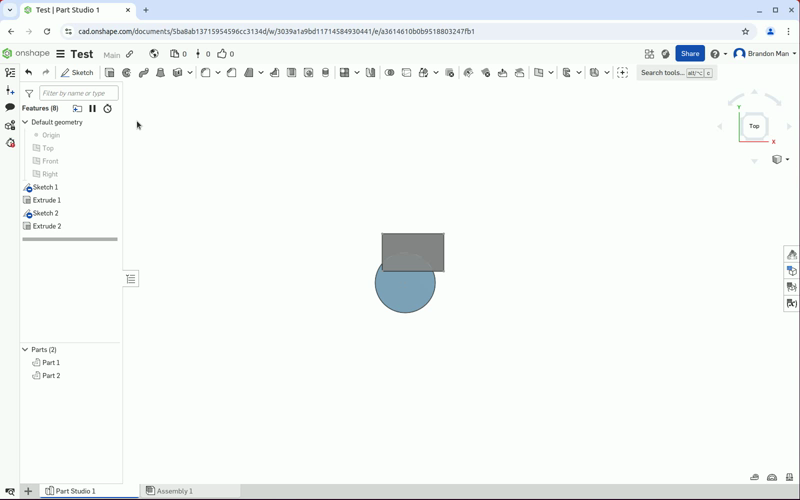
key(up, 3)
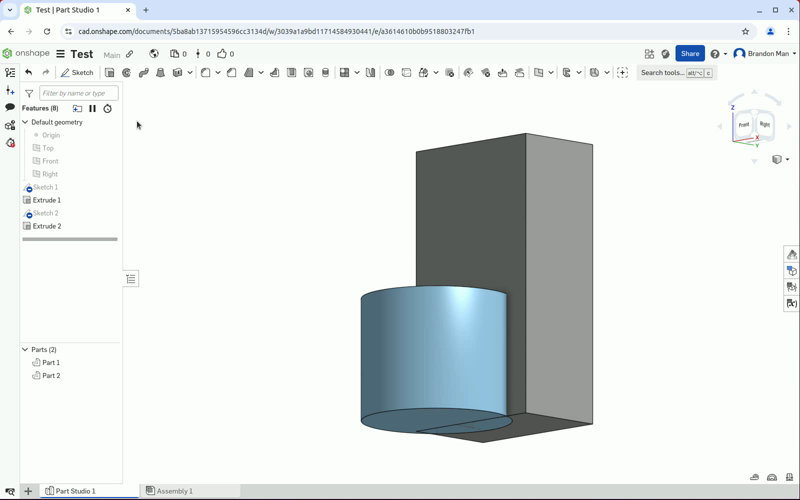
key(left, 3)
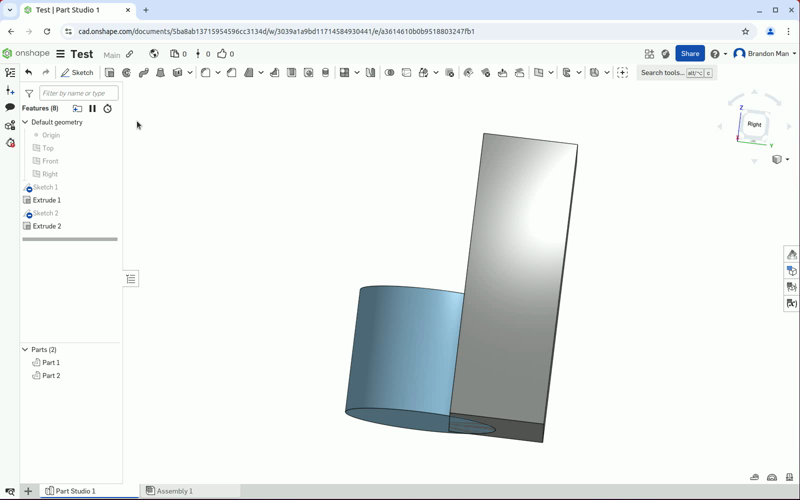
key(right, 3)
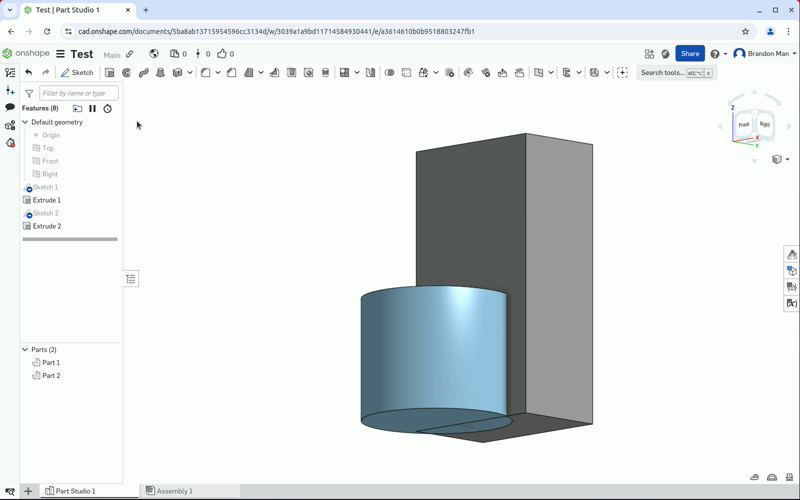
key(down, 3)
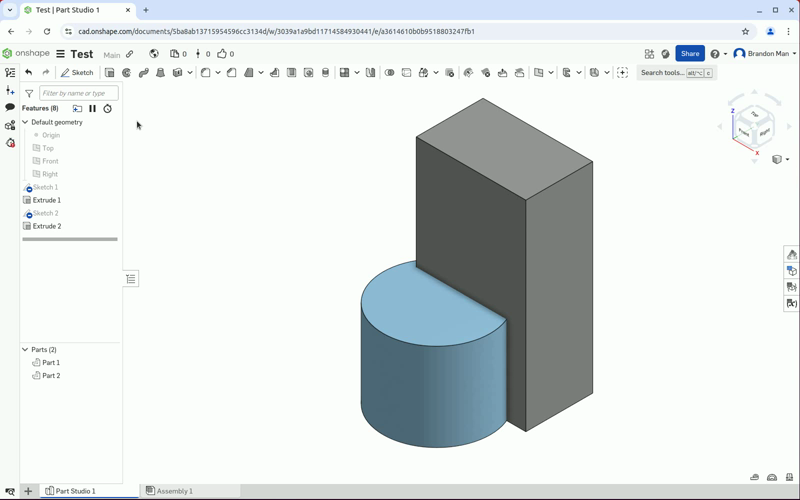
mouse_move(73, 189)
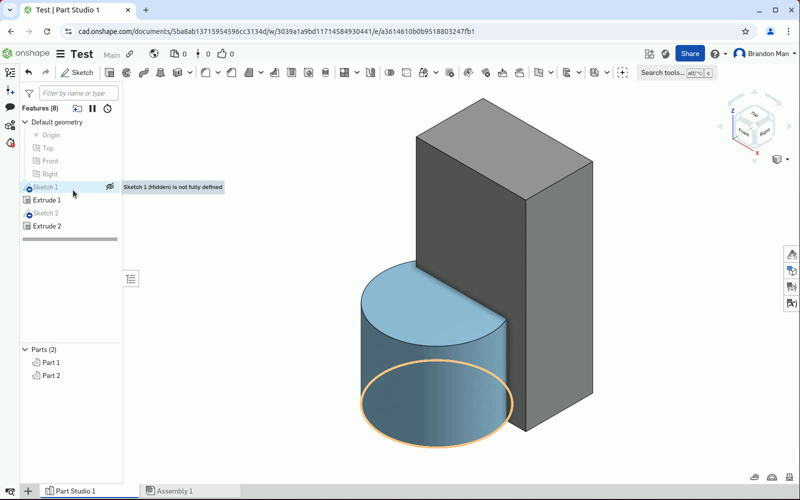
click(73, 189)